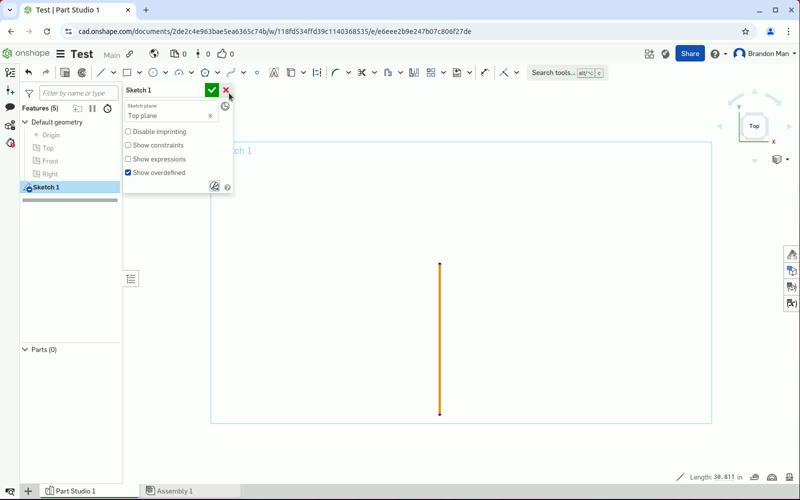
key(shift+h)
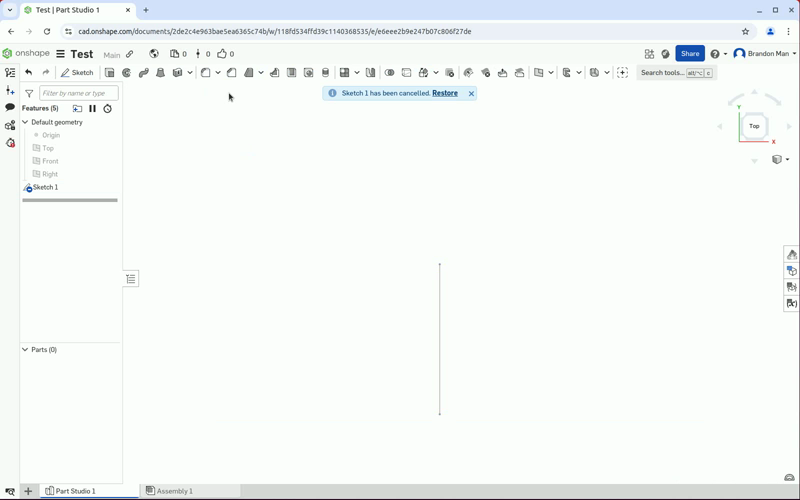
key(shift+s)
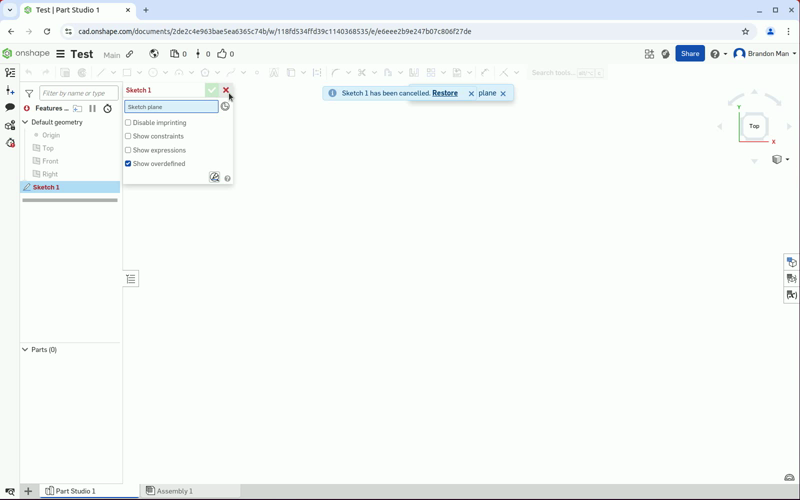
mouse_move(73, 150)
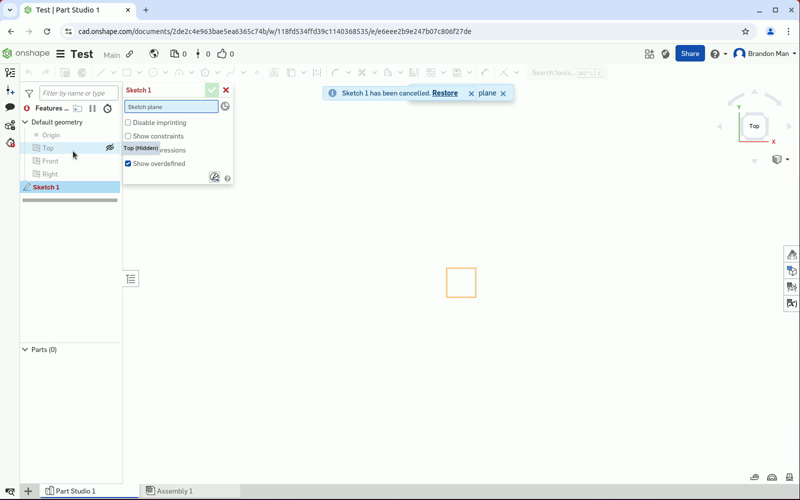
click(73, 150)
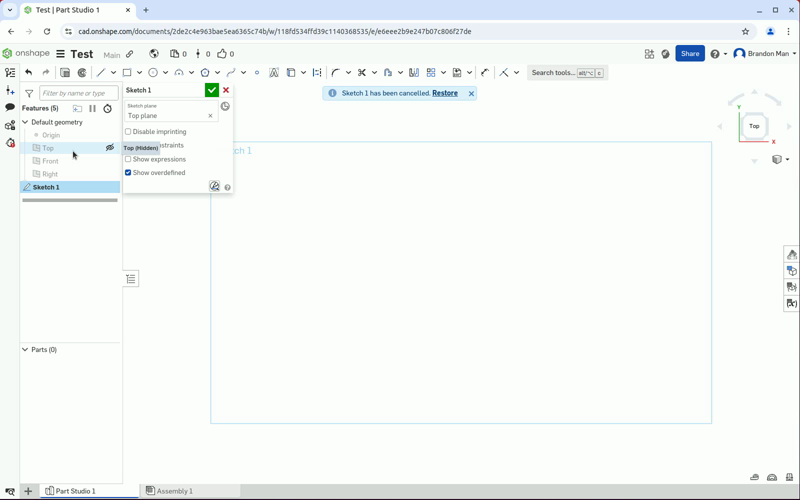
mouse_move(73, 352)
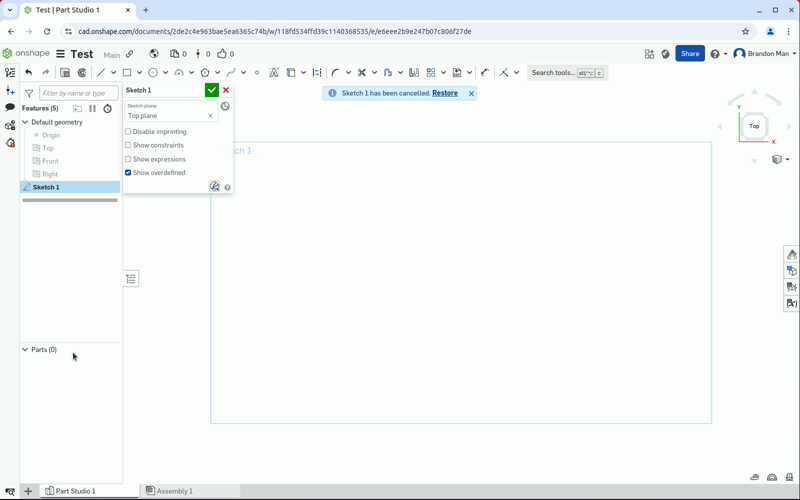
key(y)
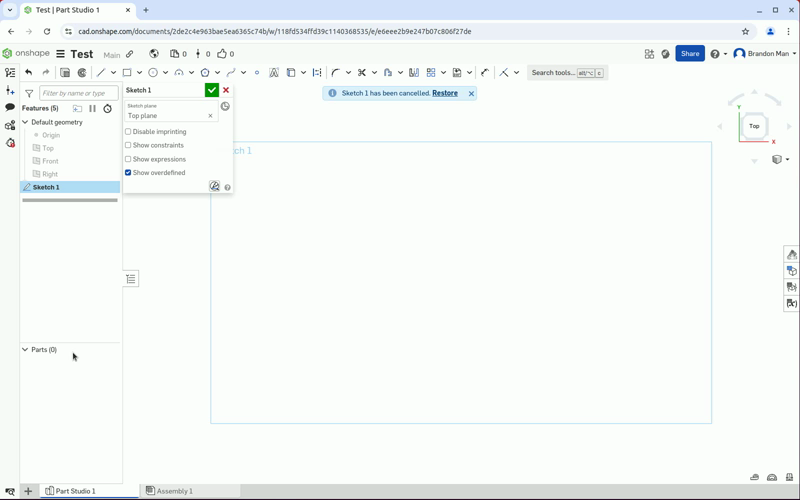
key(c)
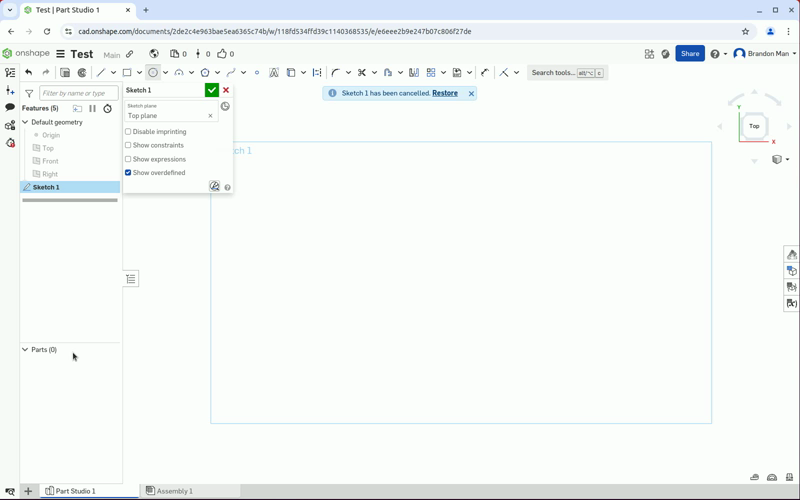
key_down(shift)
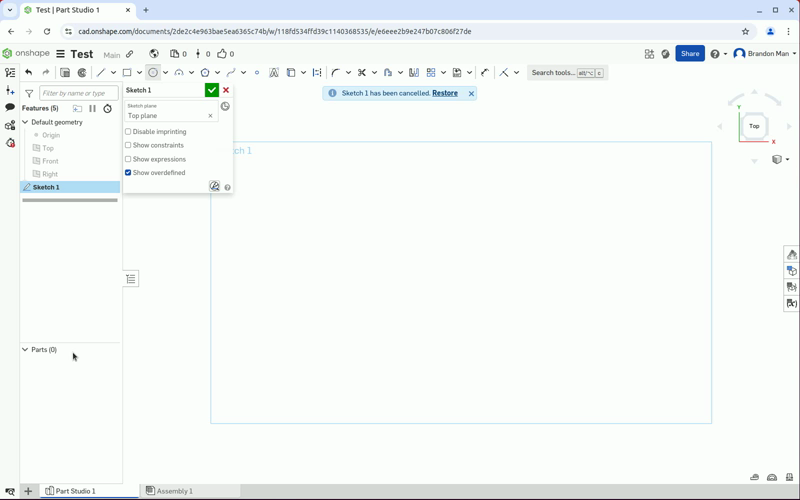
mouse_move(461, 282)
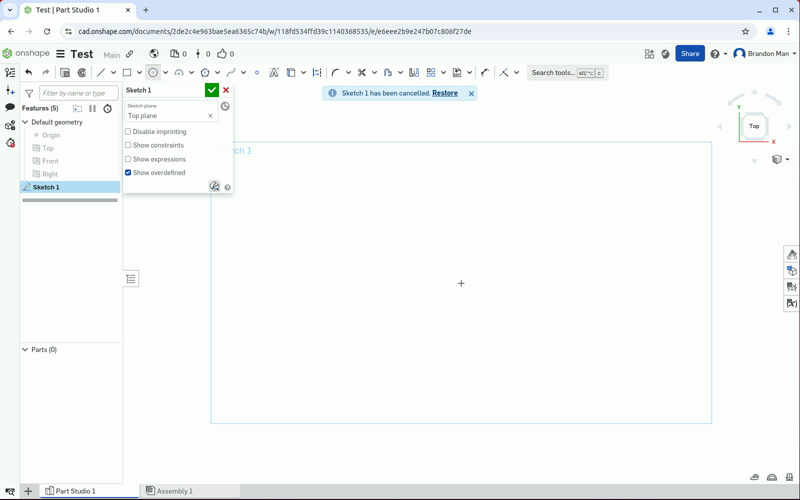
click(461, 282)
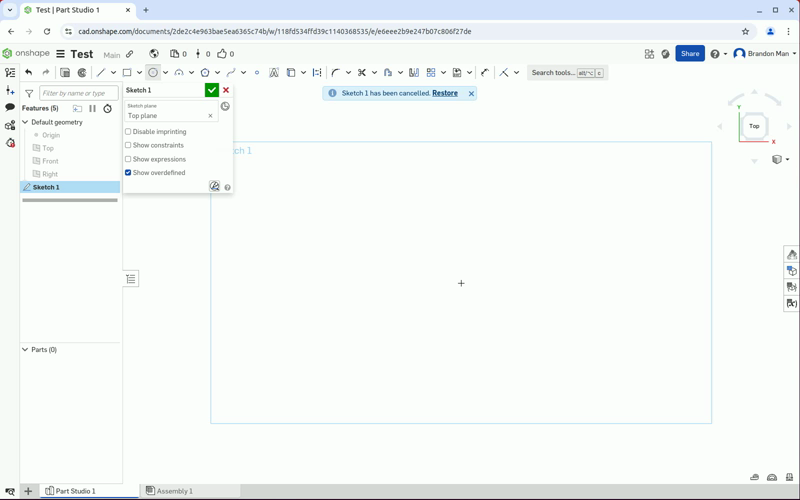
key_up(shift)
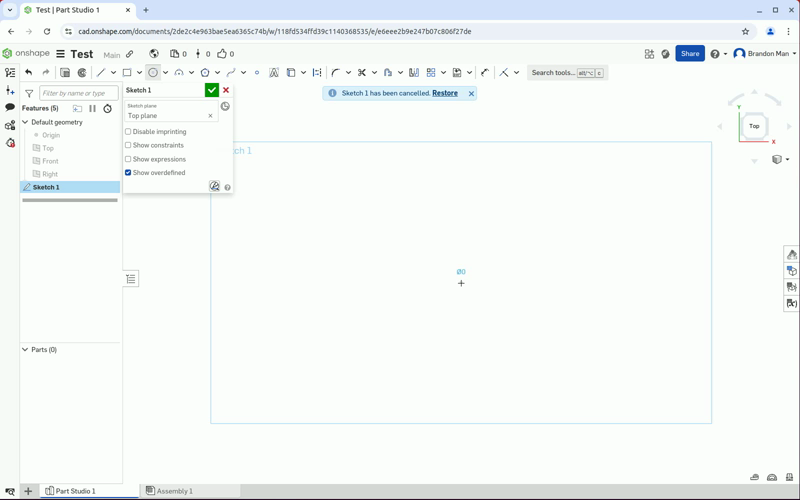
mouse_move(540, 282)
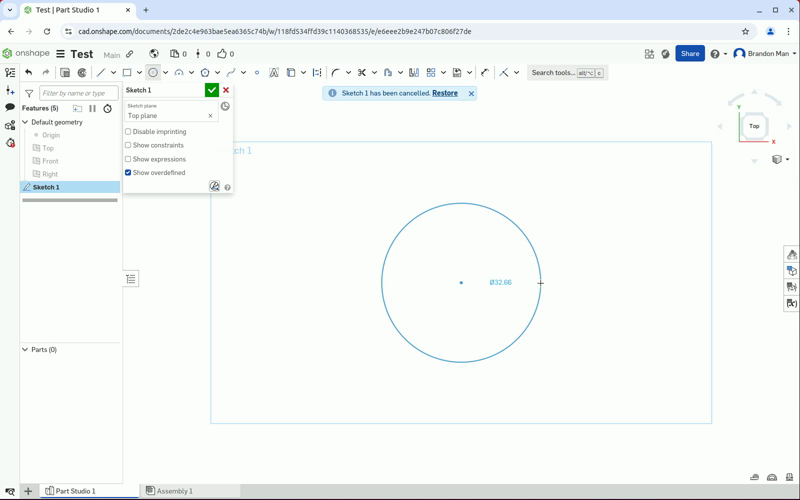
click(540, 282)
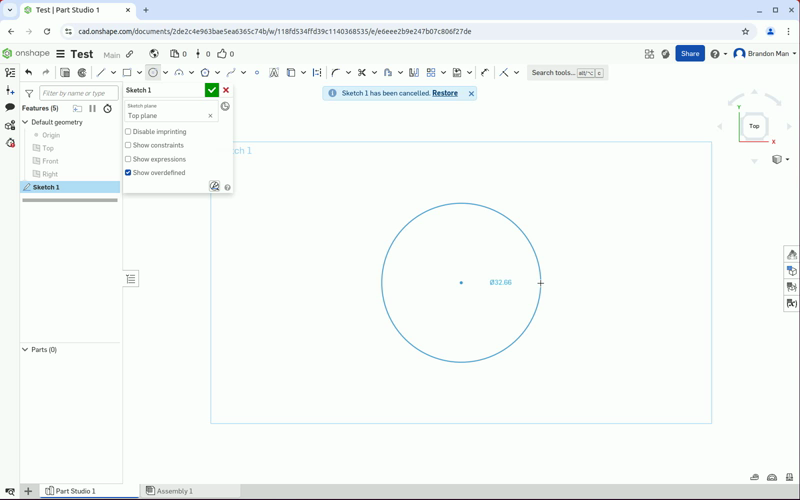
key(esc)
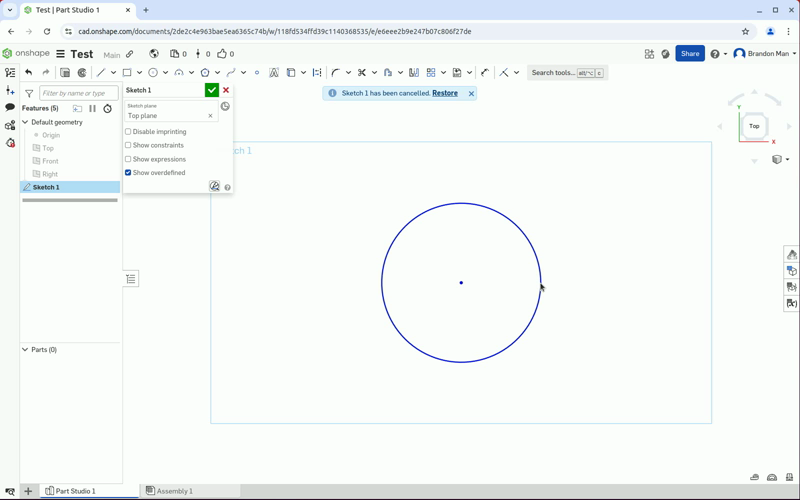
key(c)
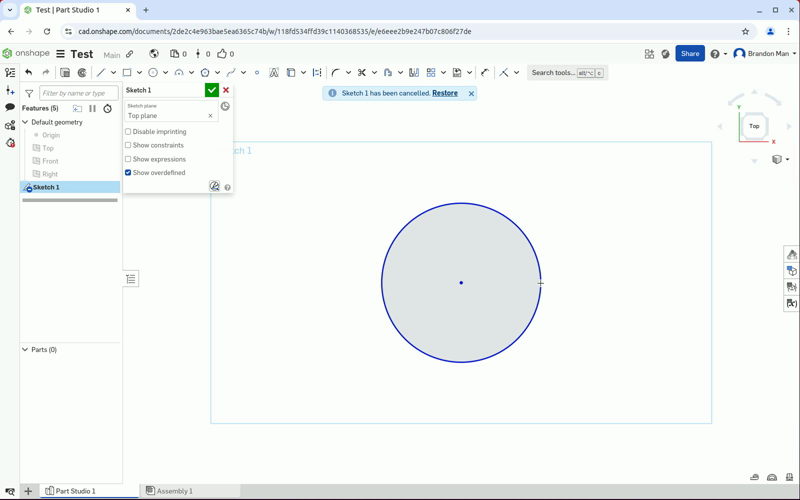
key_down(shift)
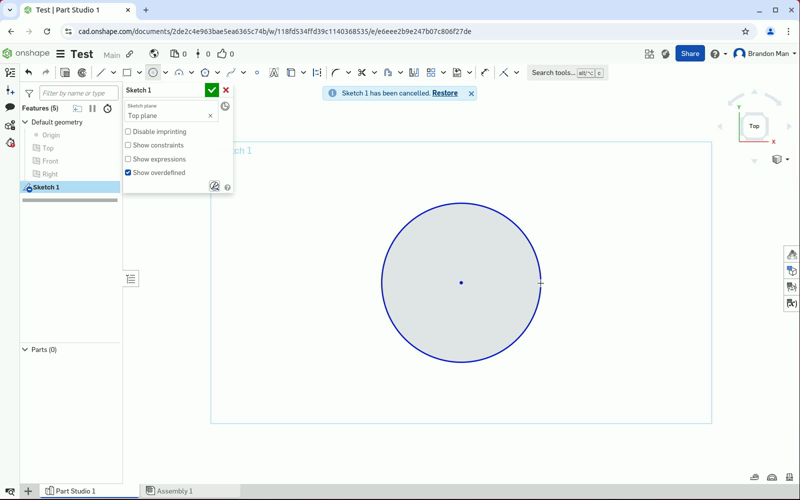
mouse_move(461, 282)
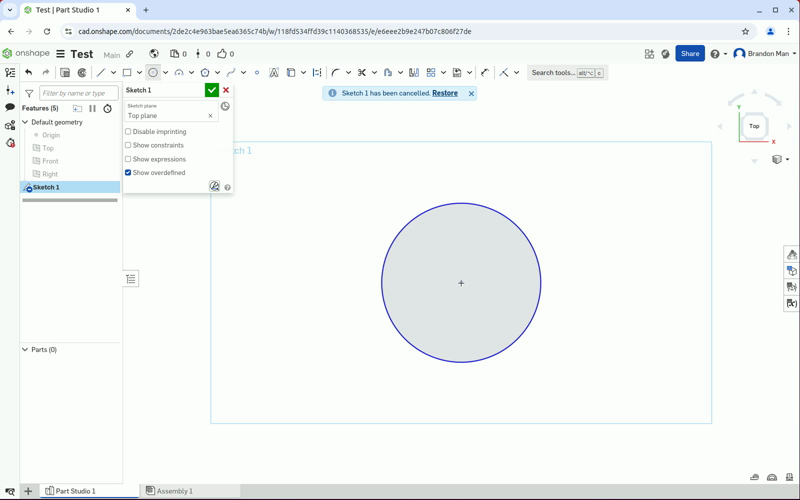
click(461, 282)
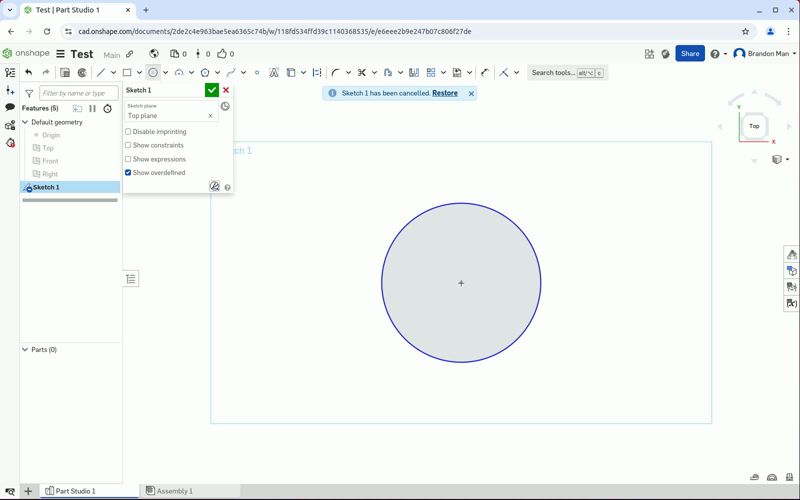
key_up(shift)
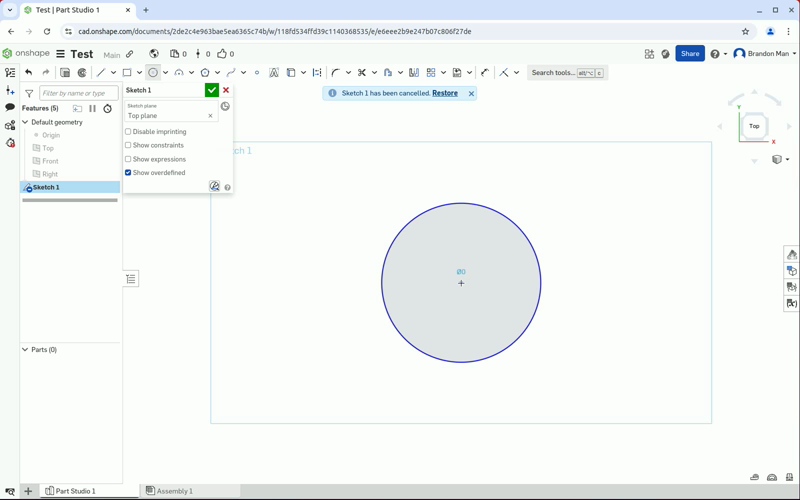
mouse_move(535, 282)
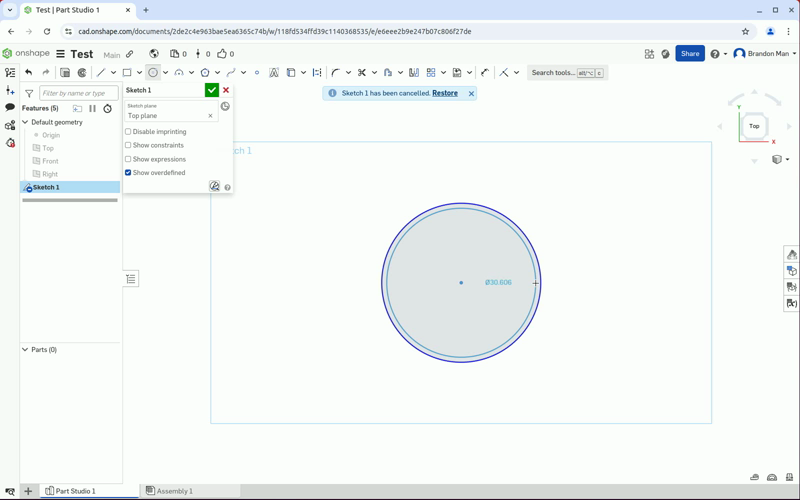
click(535, 282)
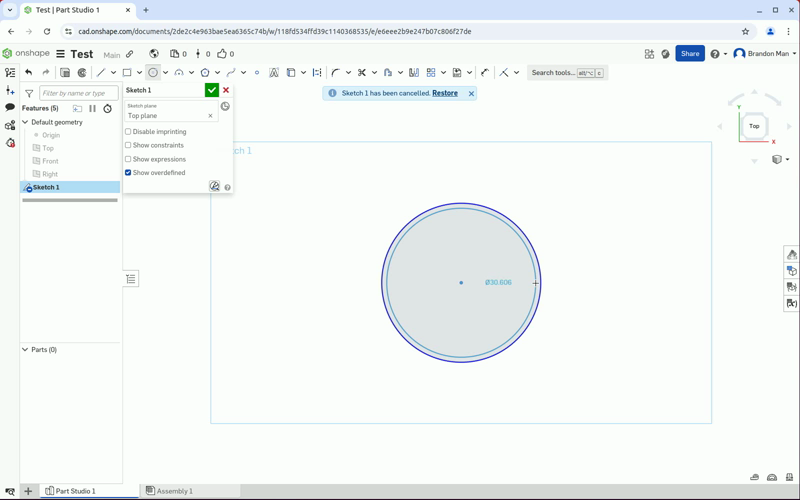
key(esc)
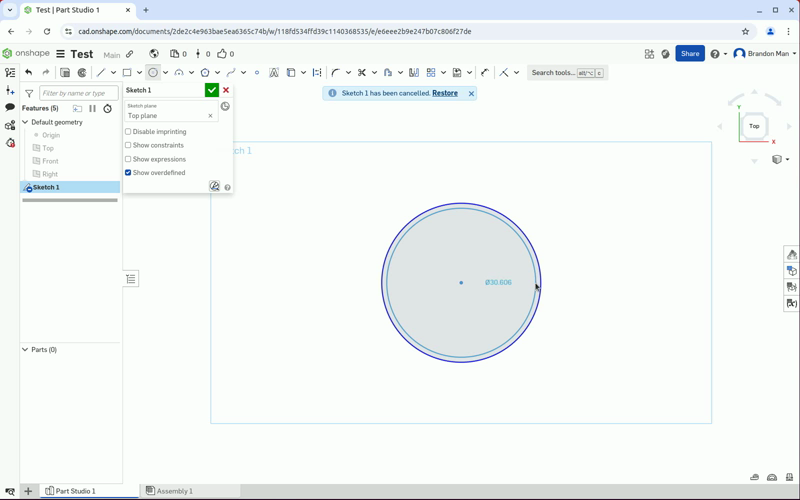
mouse_move(388, 307)
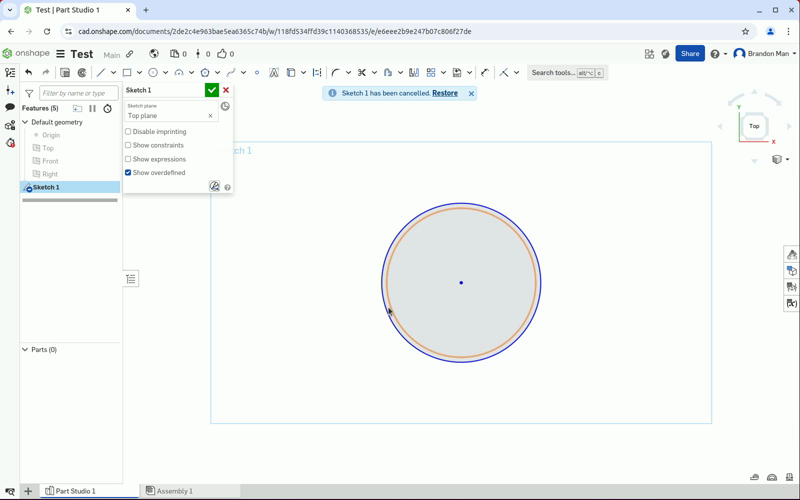
click(388, 307)
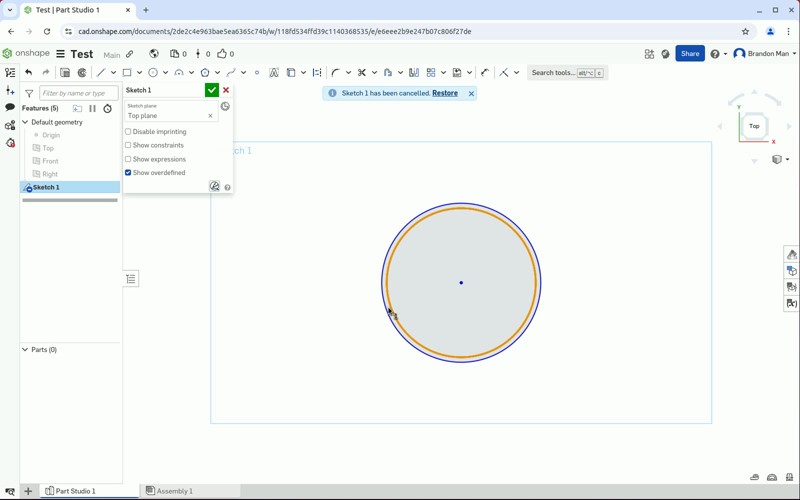
mouse_move(73, 352)
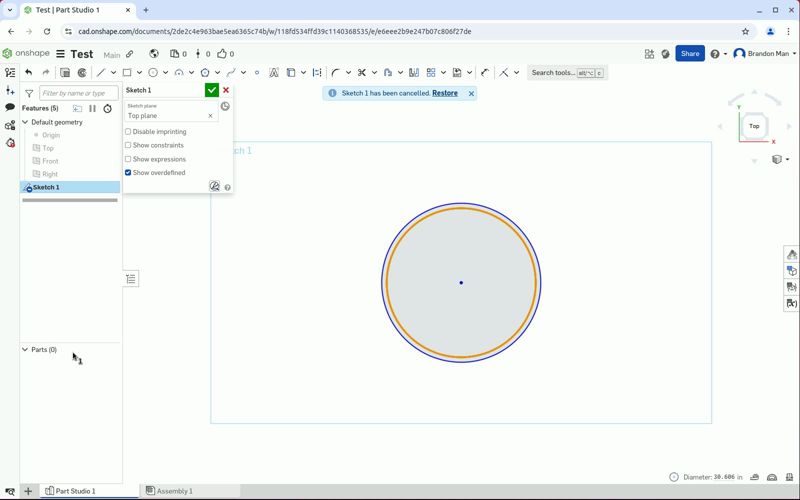
key(shift+y)
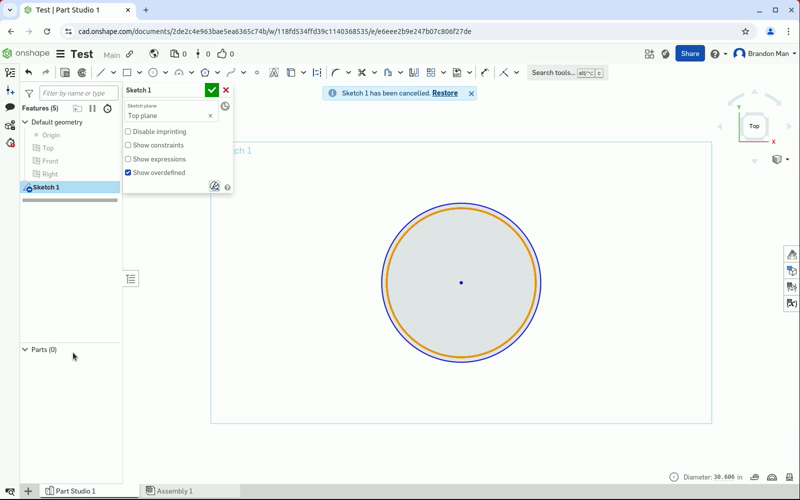
key(shift+e)
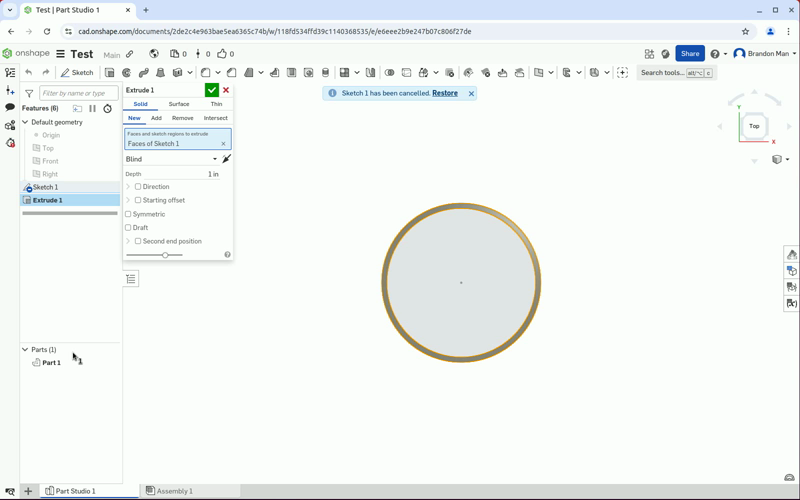
mouse_move(143, 106)
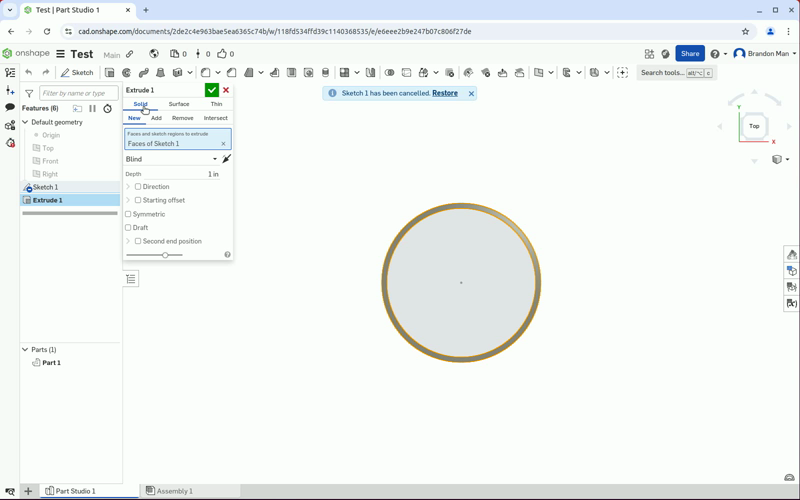
click(143, 106)
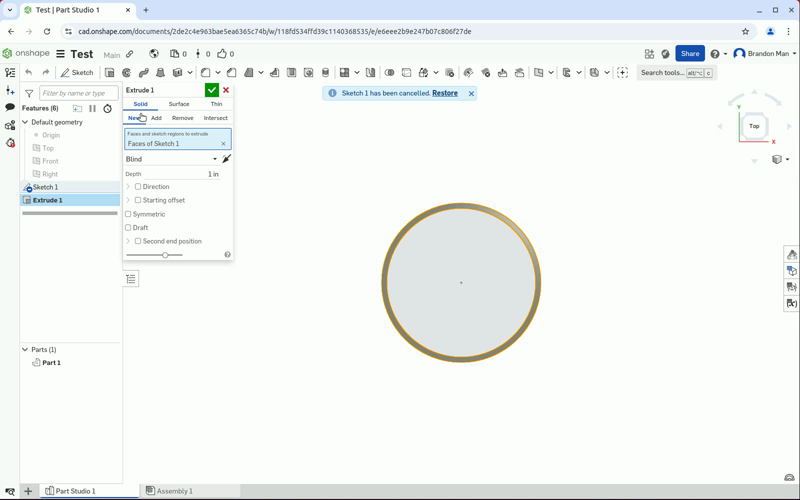
mouse_move(137, 120)
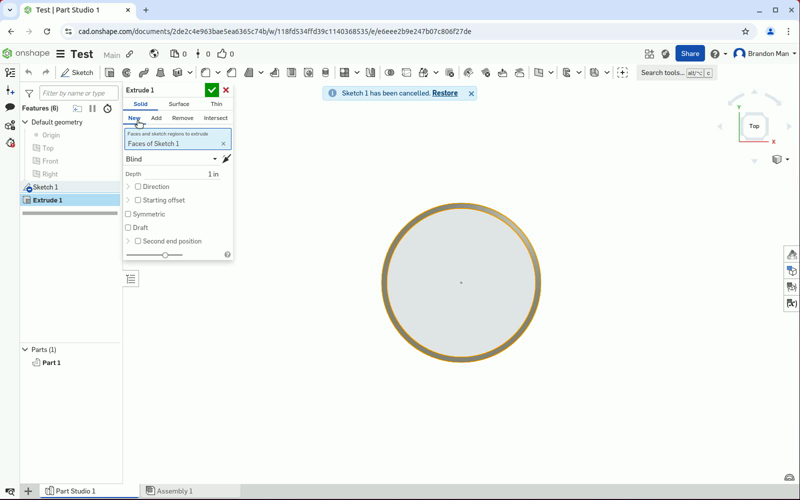
click(137, 120)
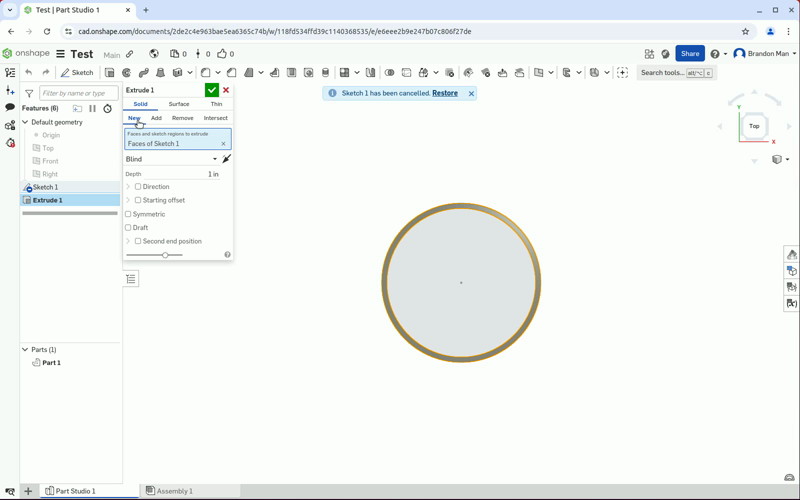
key(tab, 4)
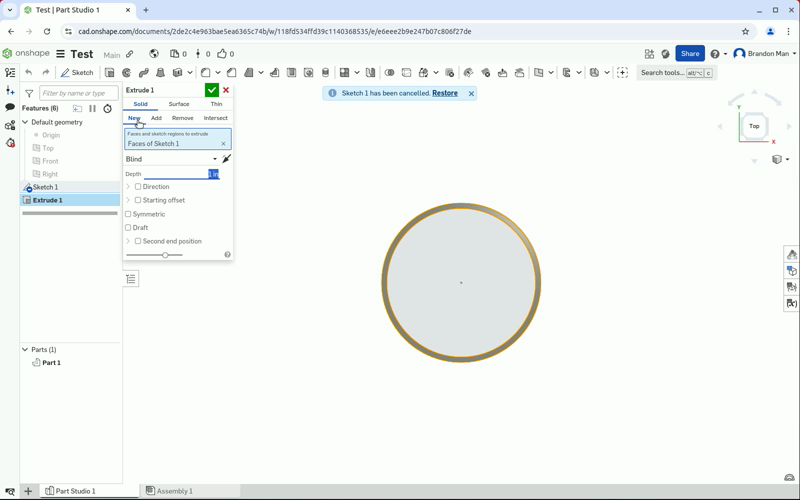
text(23.108)
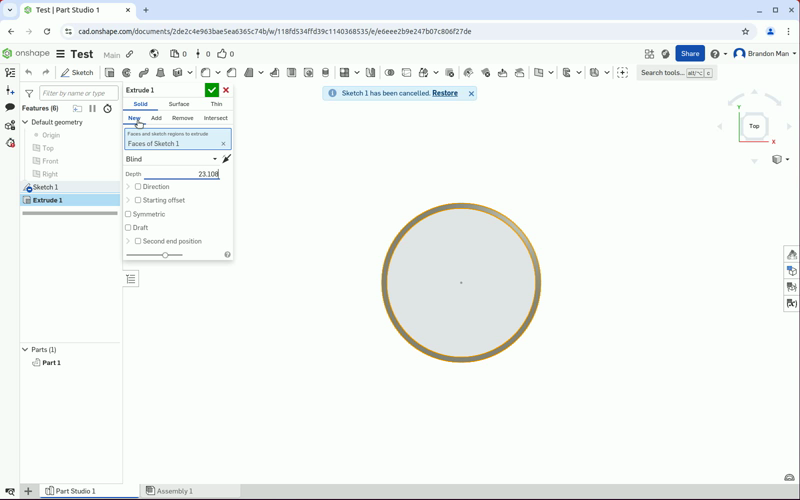
key(enter)
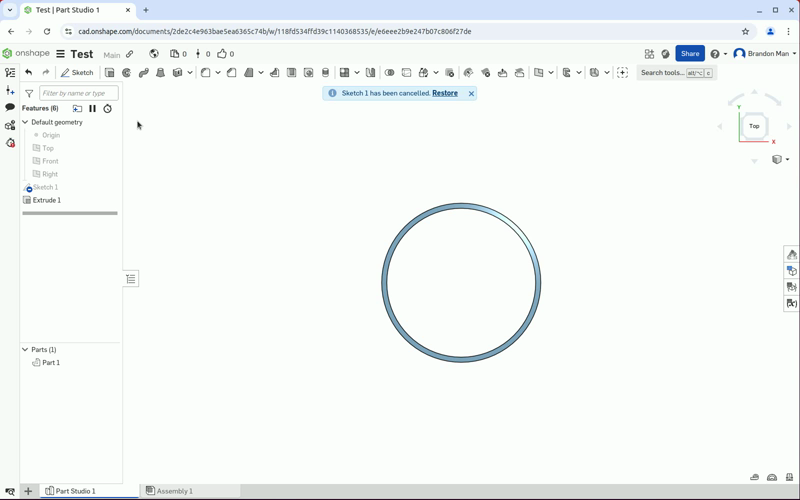
key(shift+h)
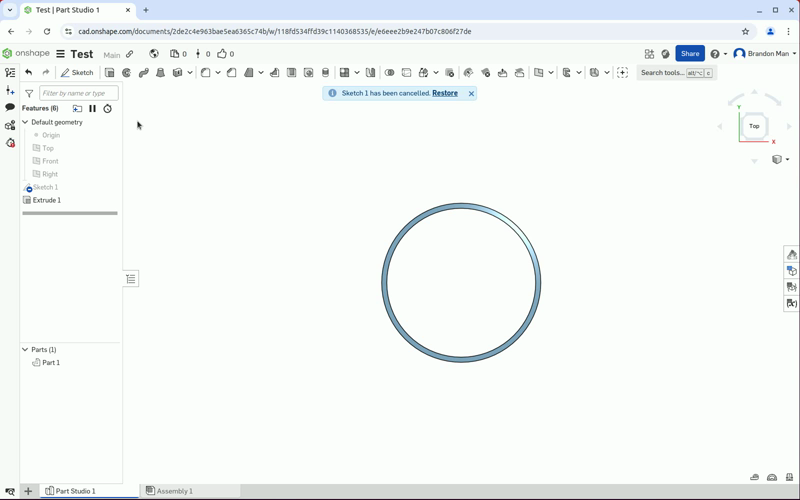
key(shift+h)
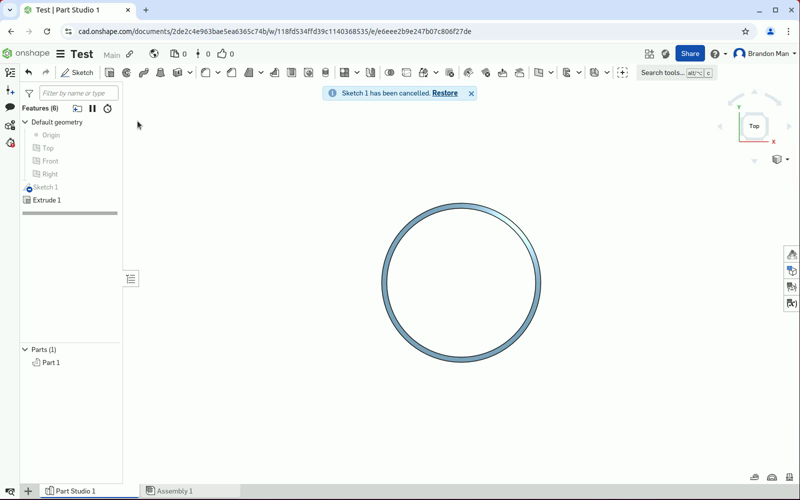
mouse_move(73, 189)
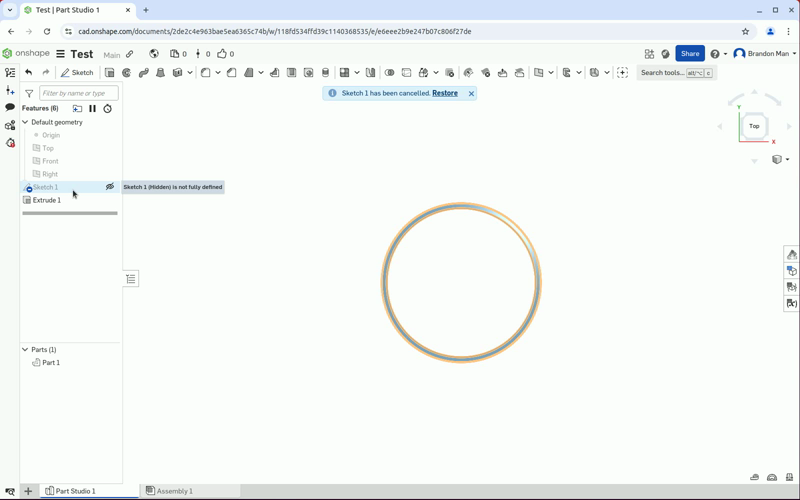
click(73, 189)
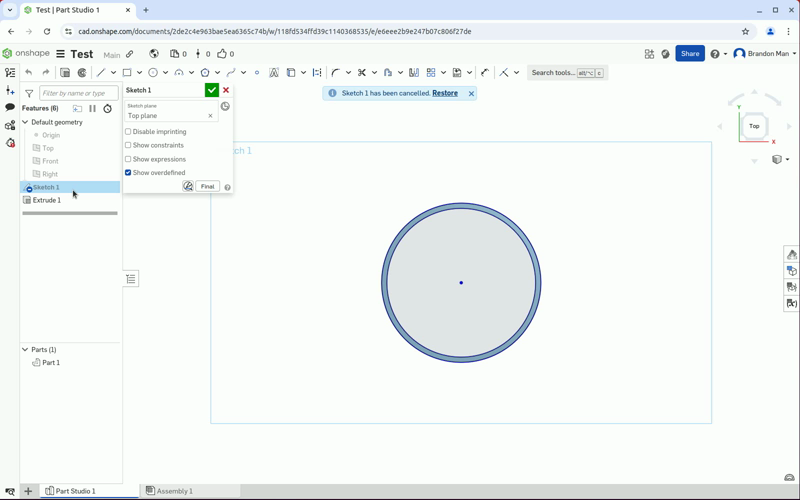
mouse_move(229, 92)
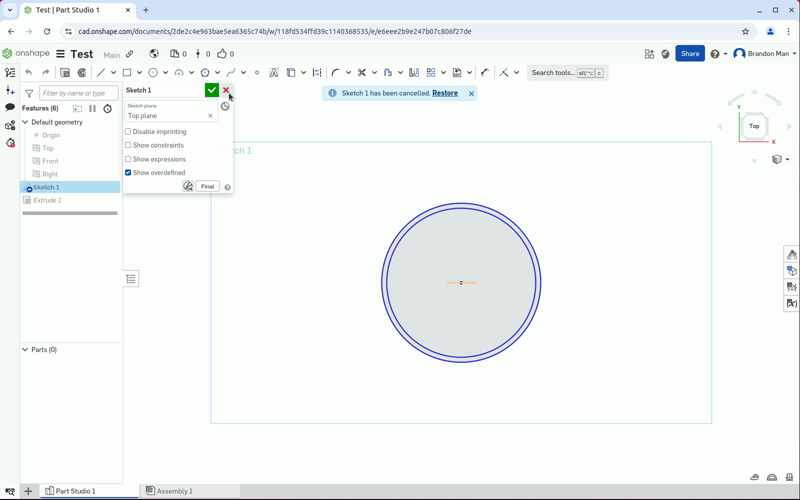
click(229, 92)
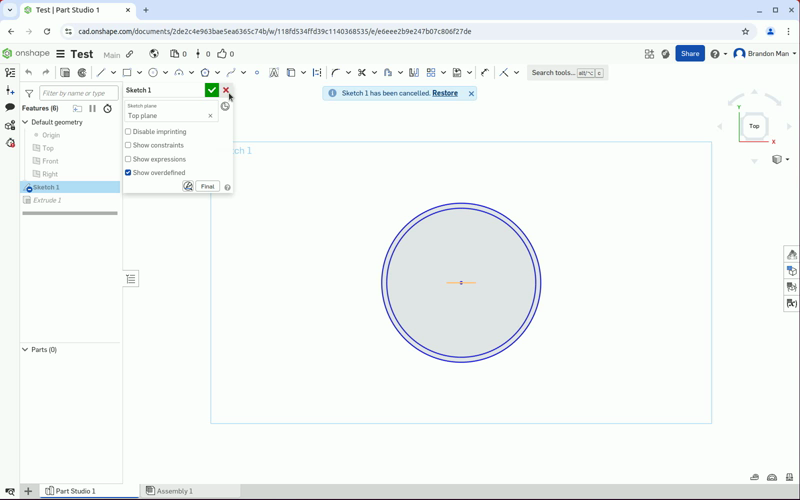
key(shift+s)
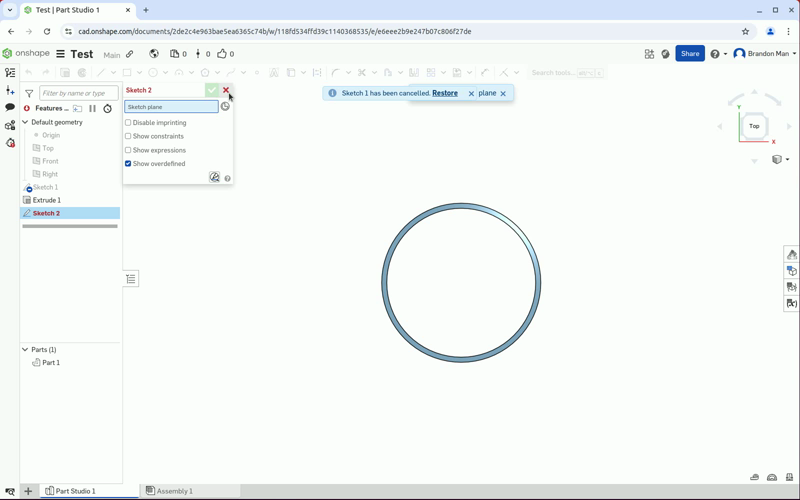
mouse_move(73, 150)
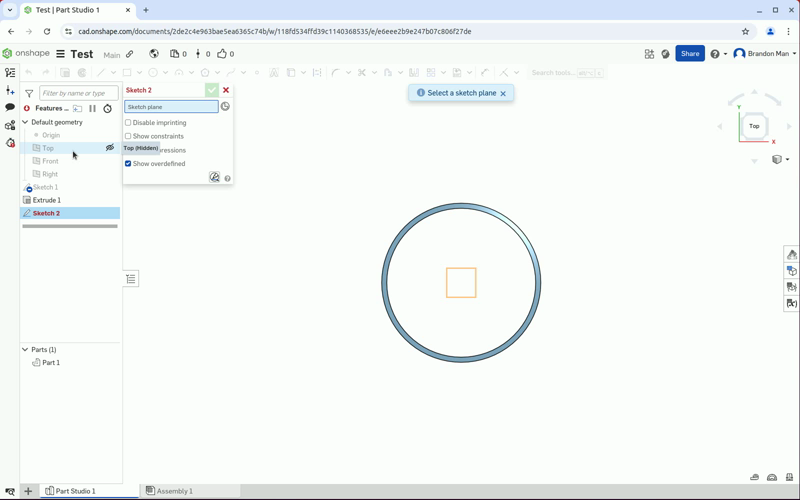
click(73, 150)
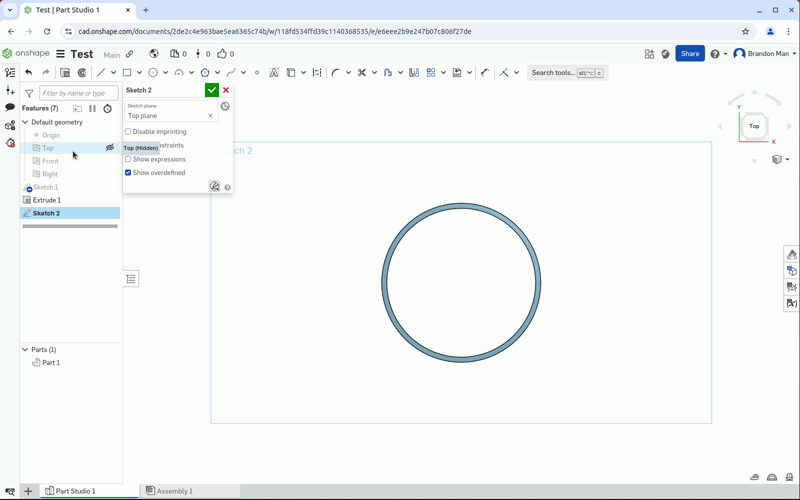
mouse_move(73, 352)
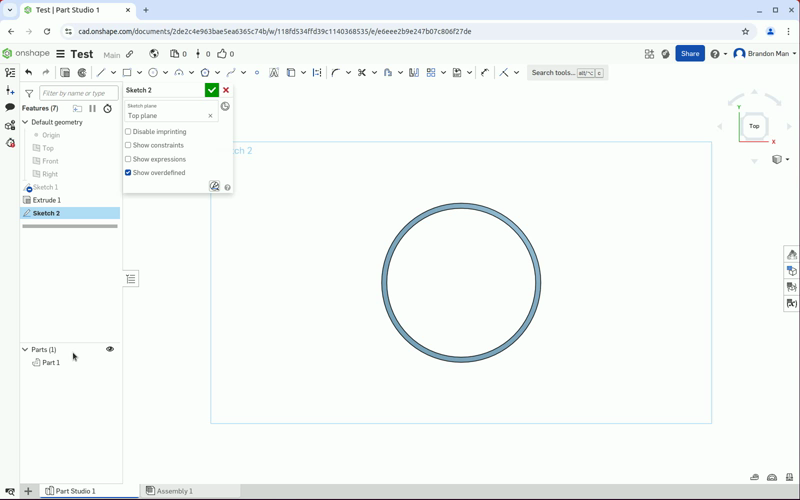
key(y)
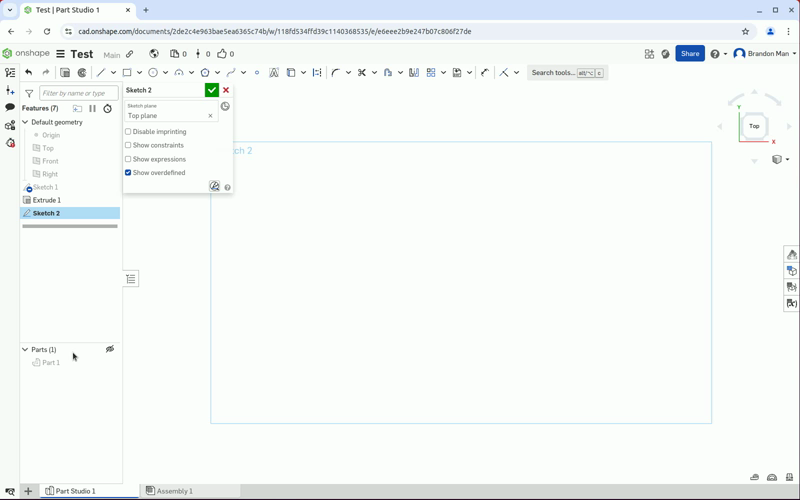
key(c)
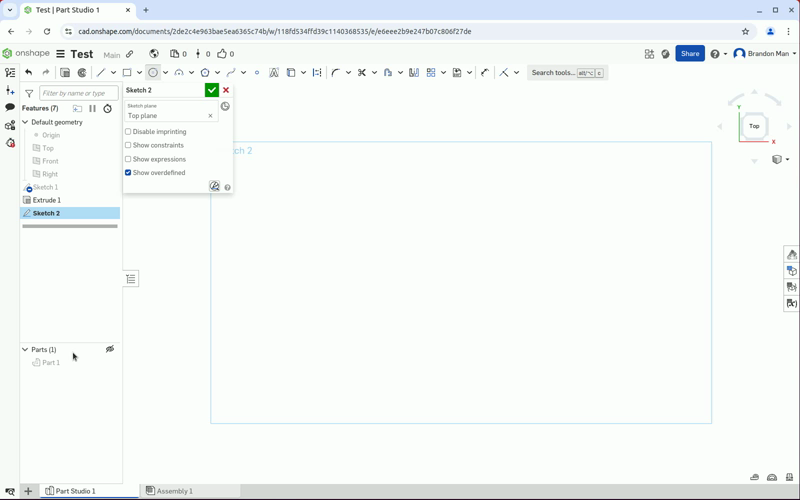
key_down(shift)
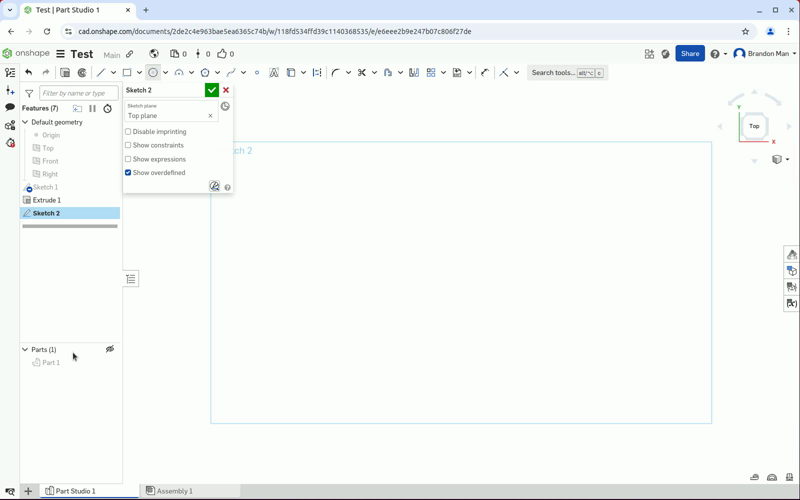
mouse_move(460, 282)
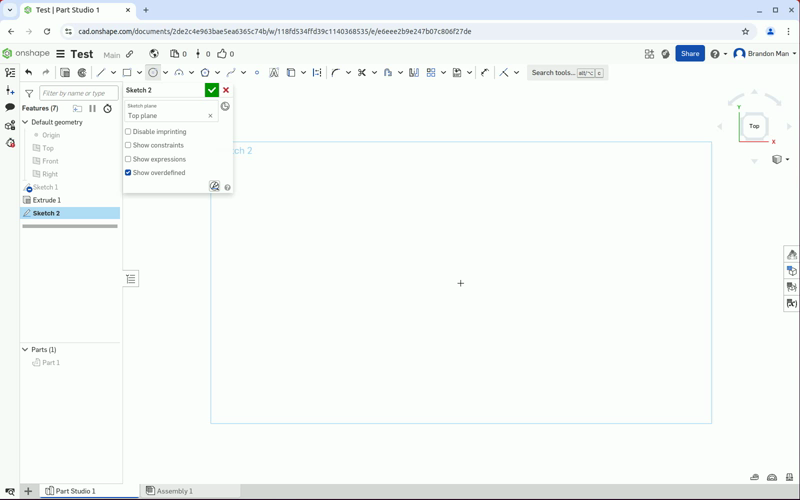
click(460, 282)
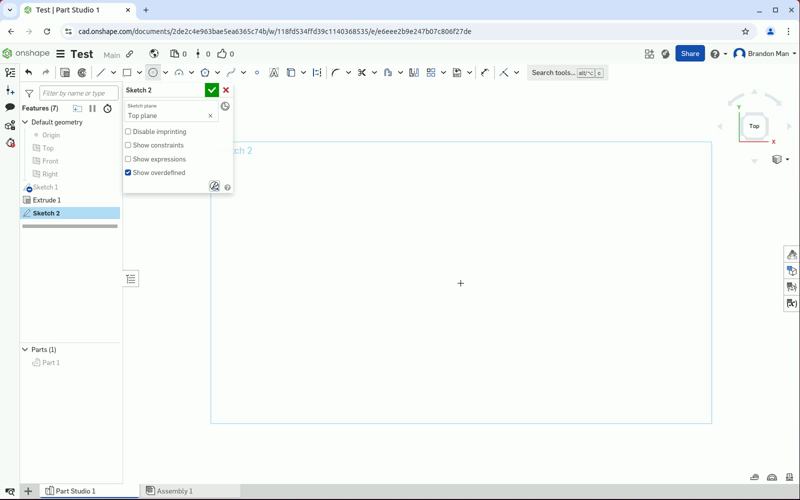
key_up(shift)
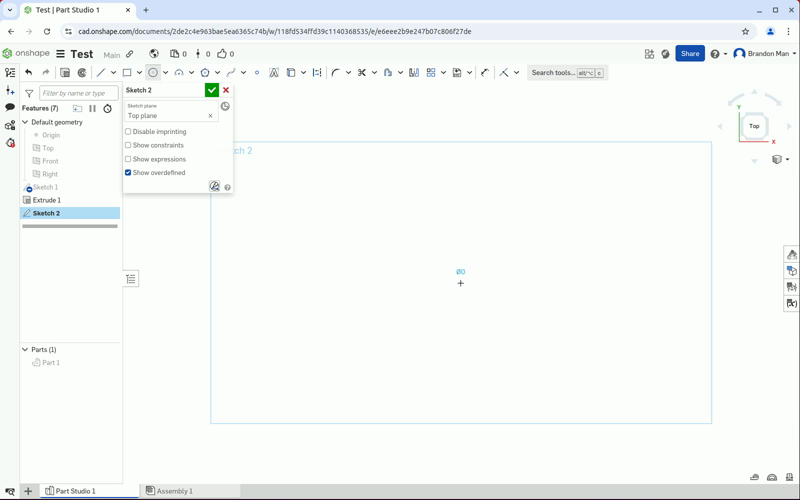
mouse_move(548, 282)
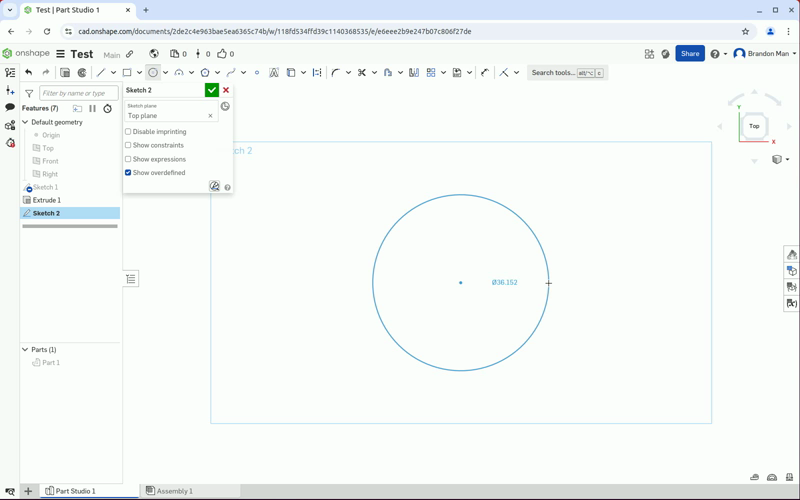
click(548, 282)
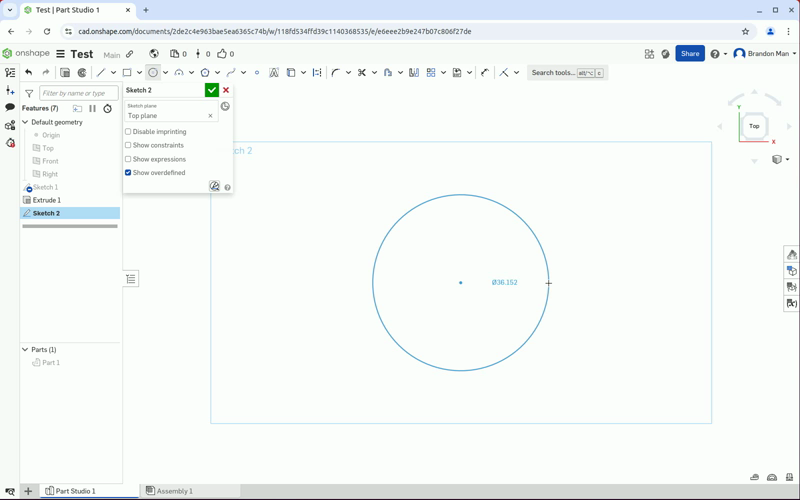
key(esc)
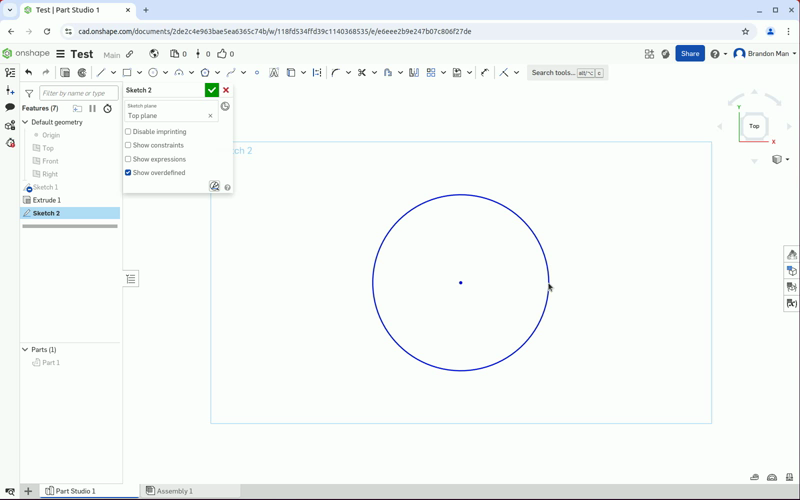
key(c)
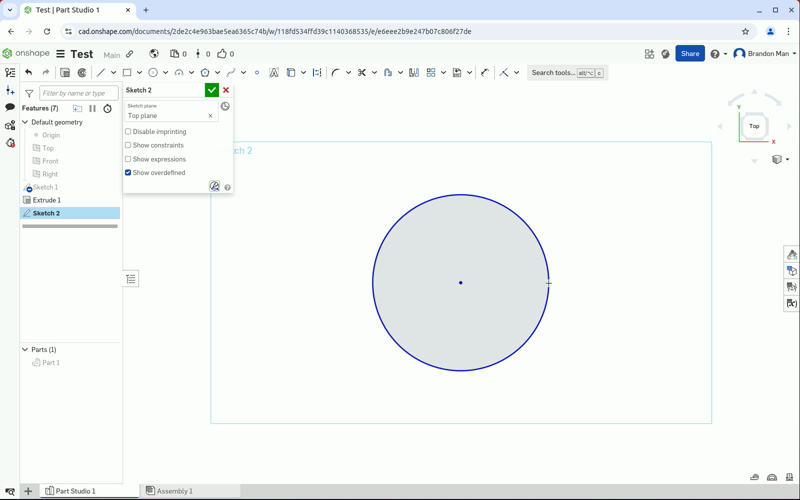
key_down(shift)
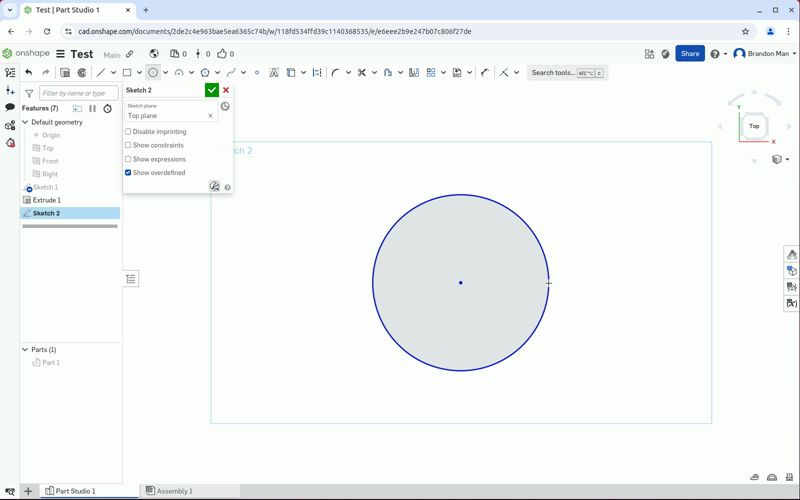
mouse_move(460, 282)
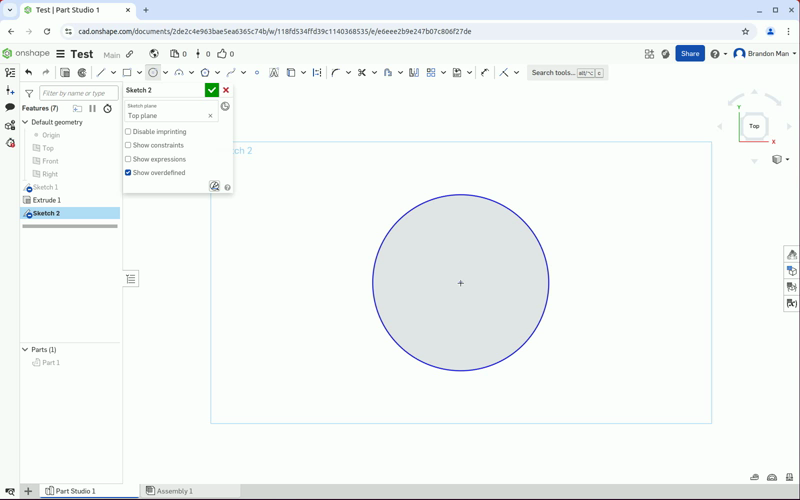
click(460, 282)
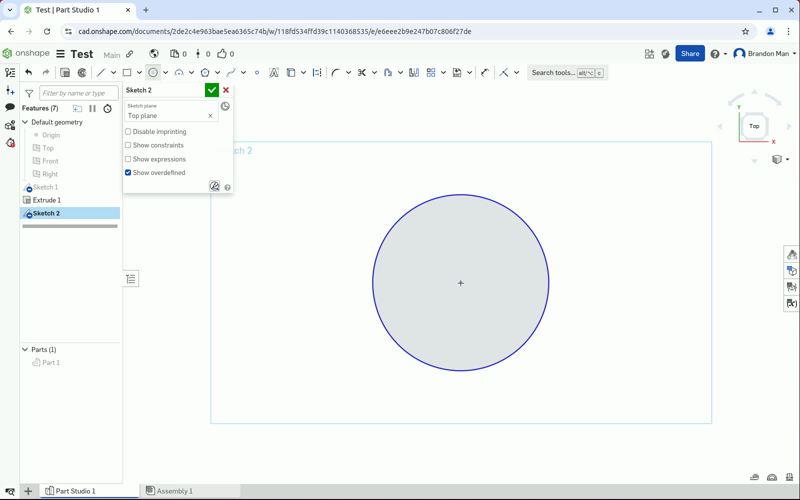
key_up(shift)
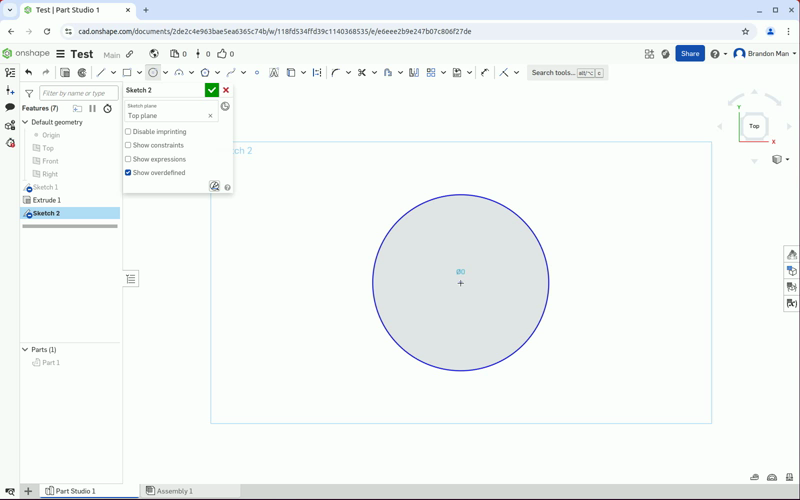
mouse_move(534, 282)
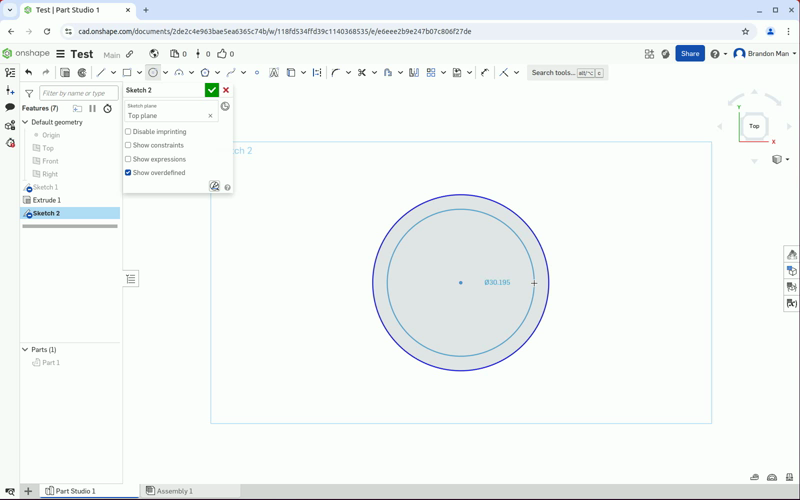
click(534, 282)
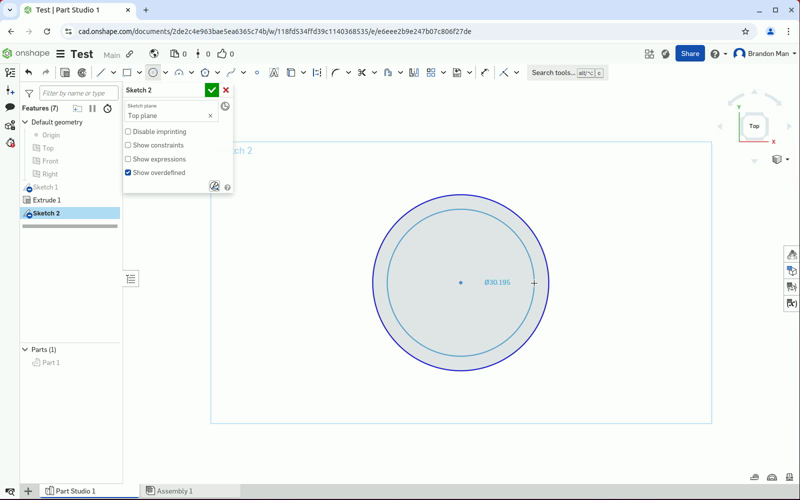
key(esc)
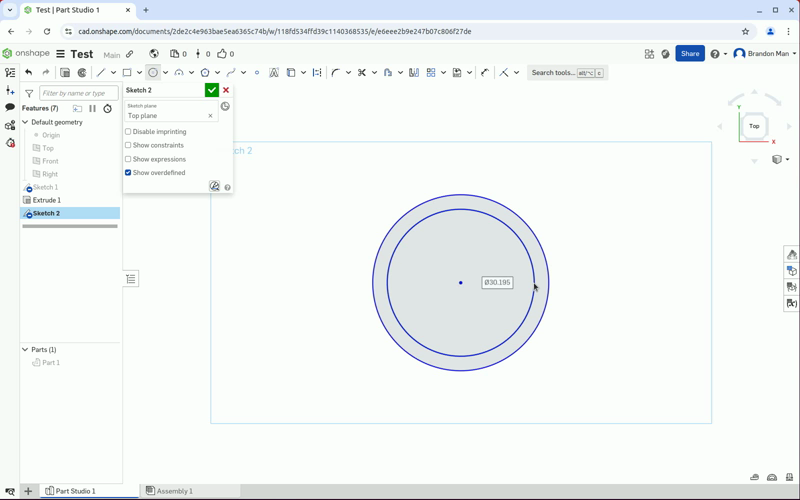
mouse_move(523, 333)
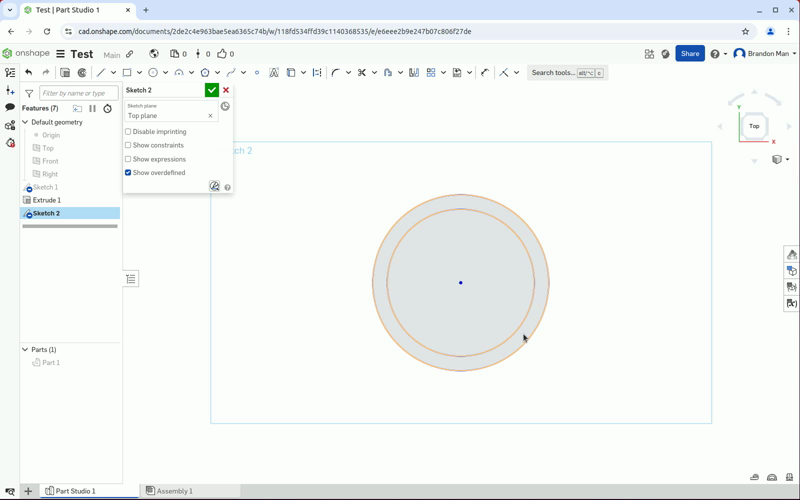
click(523, 333)
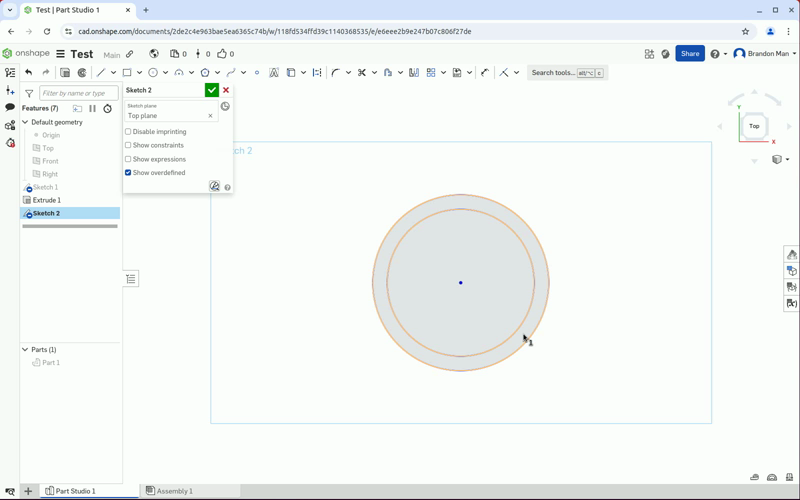
mouse_move(73, 352)
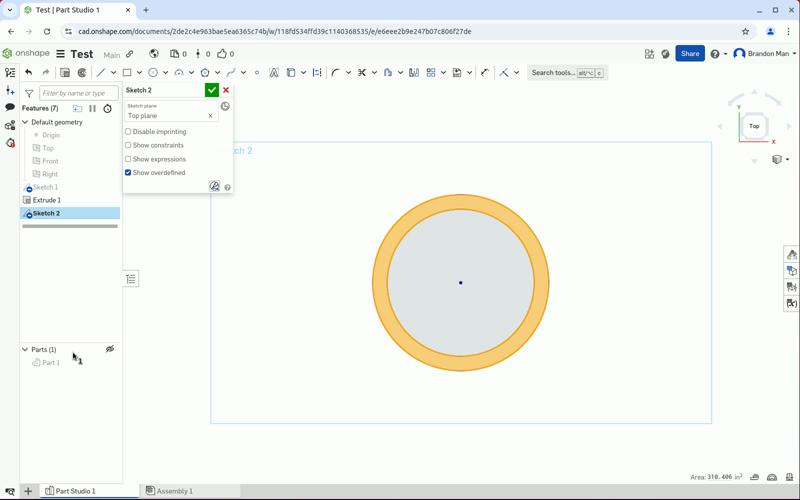
key(shift+y)
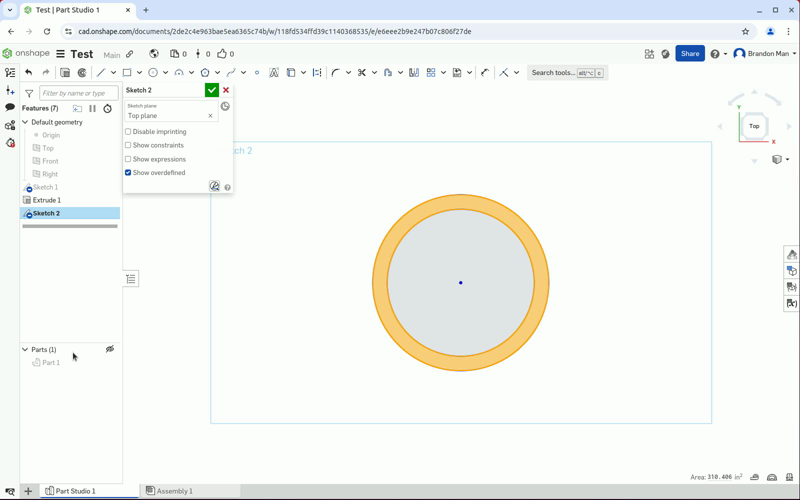
key(shift+e)
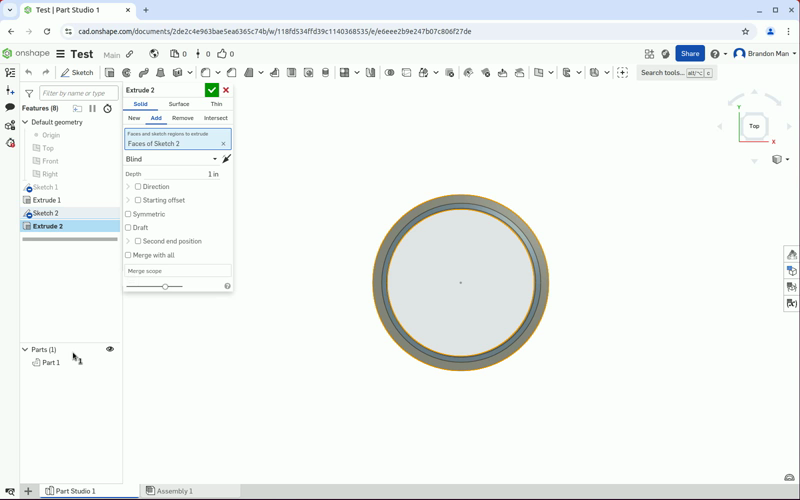
mouse_move(143, 106)
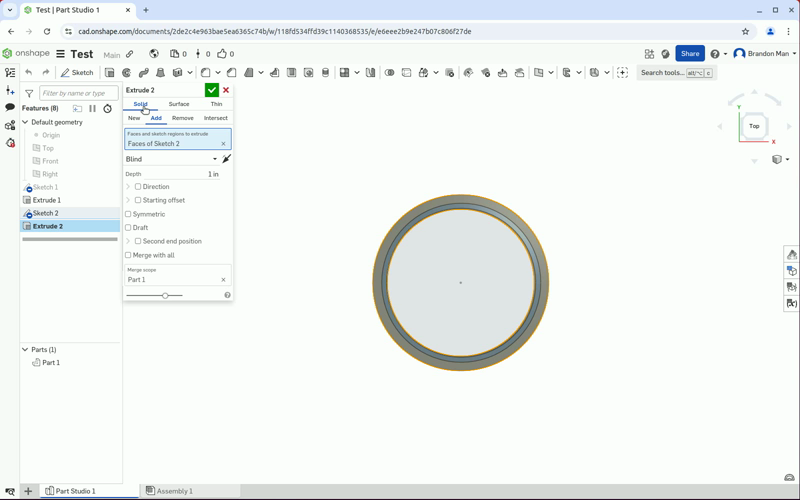
click(143, 106)
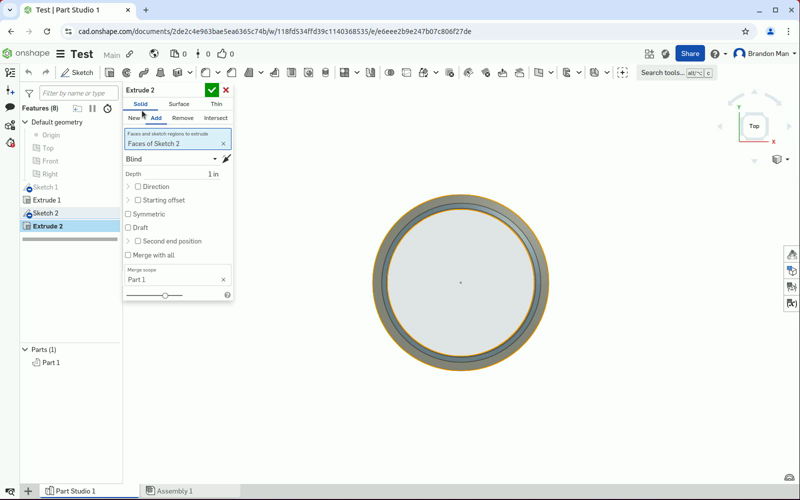
mouse_move(137, 120)
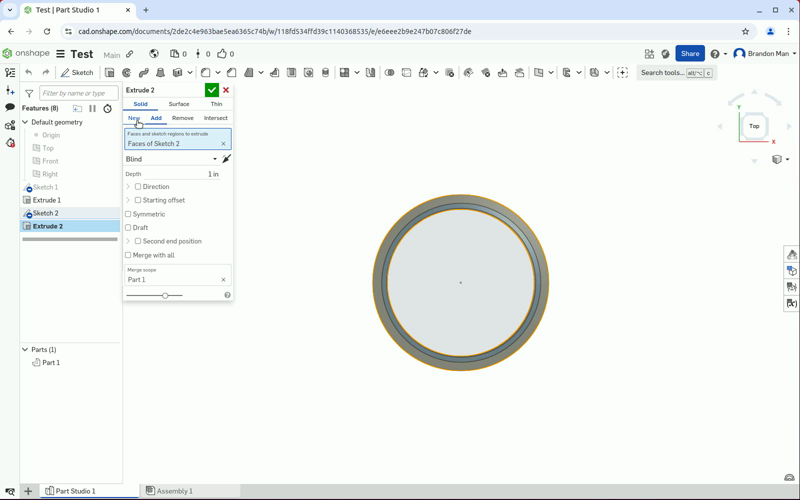
click(137, 120)
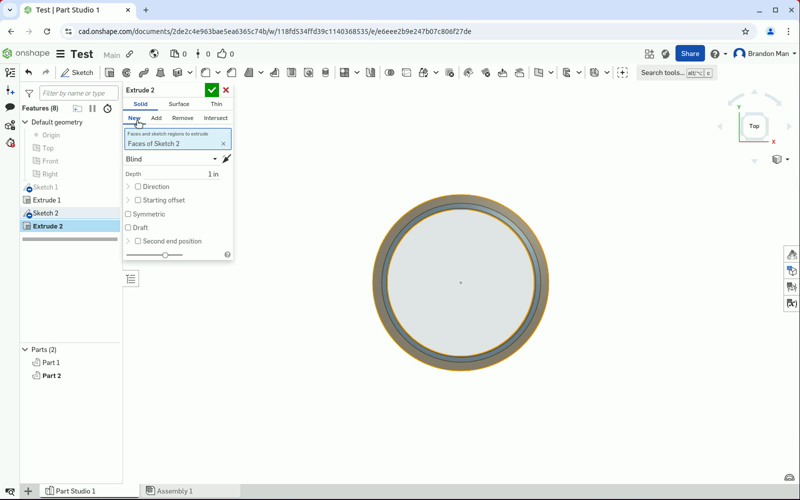
key(tab, 4)
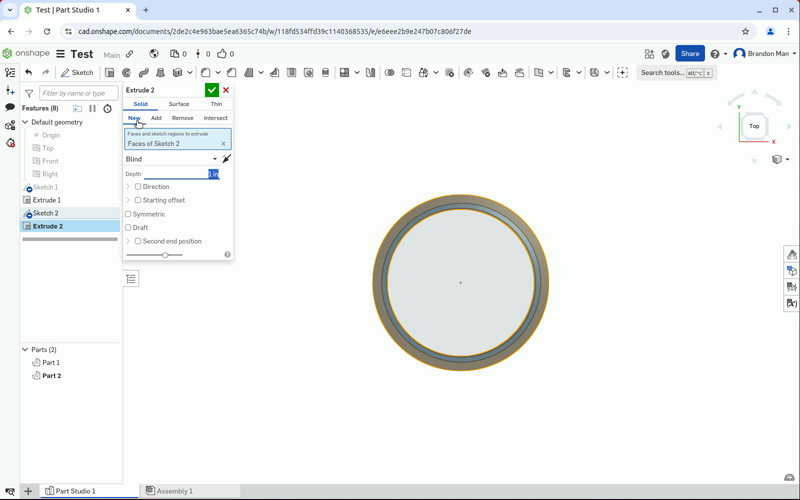
text(0.963)
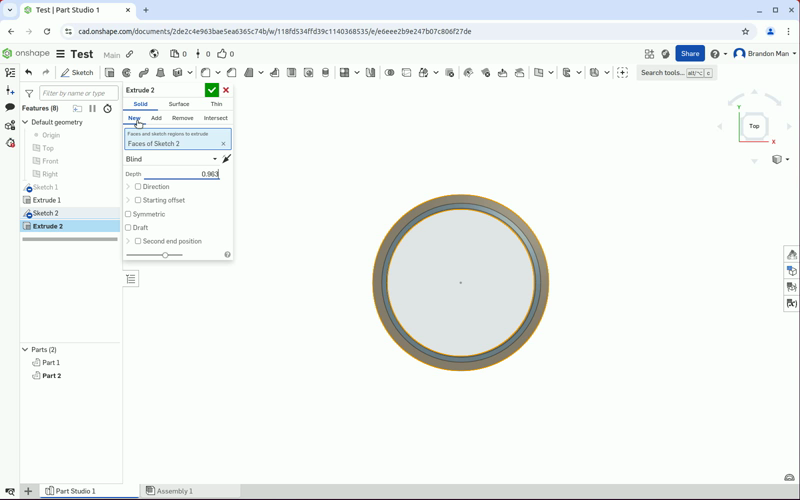
key(enter)
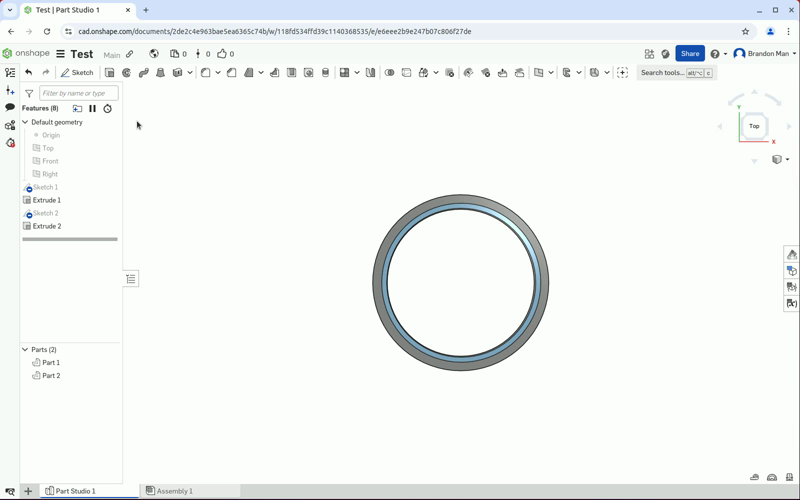
key(shift+h)
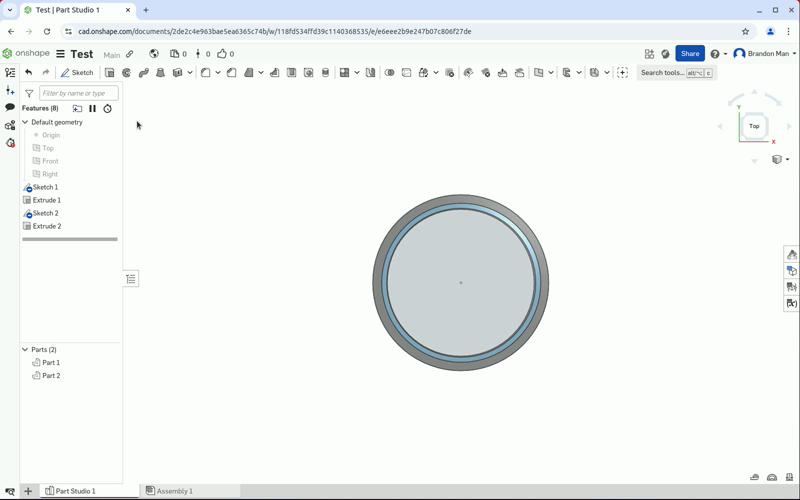
key(shift+h)
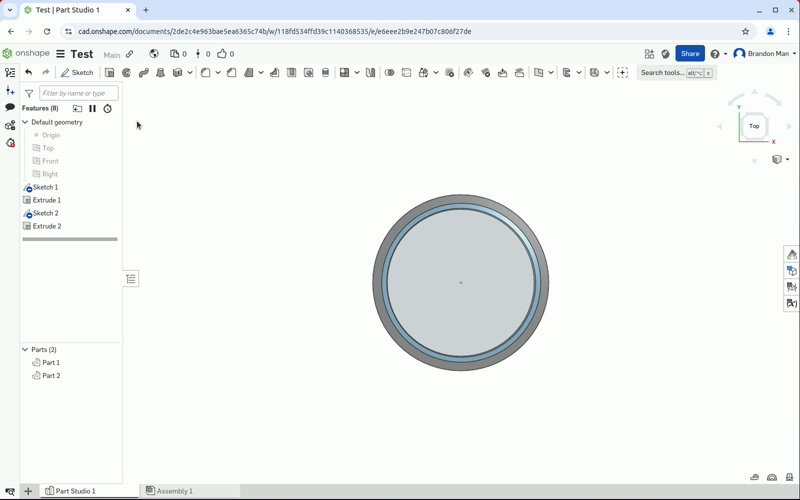
key(shift+7)
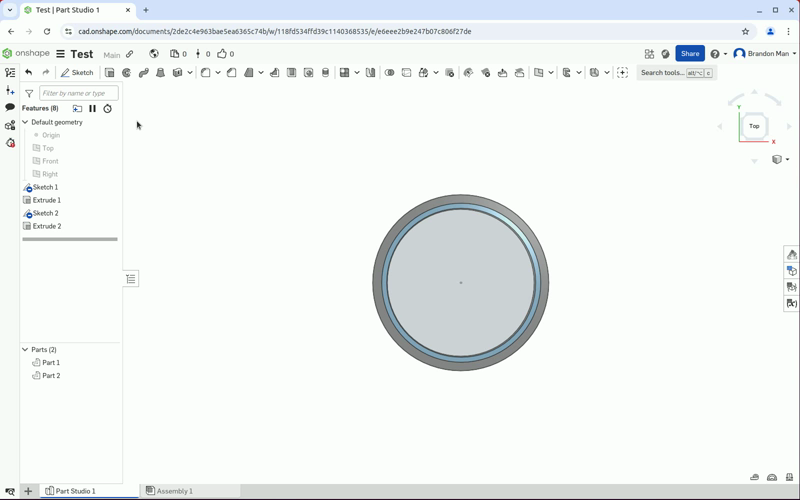
key(up, 3)
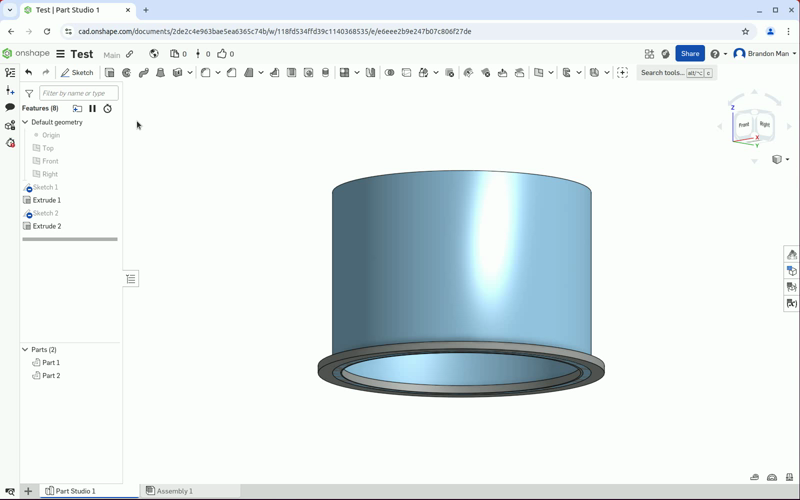
key(left, 3)
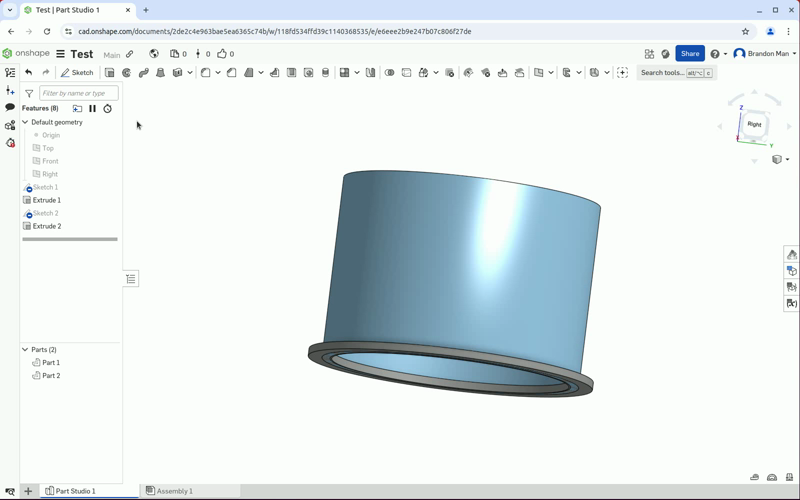
key(right, 3)
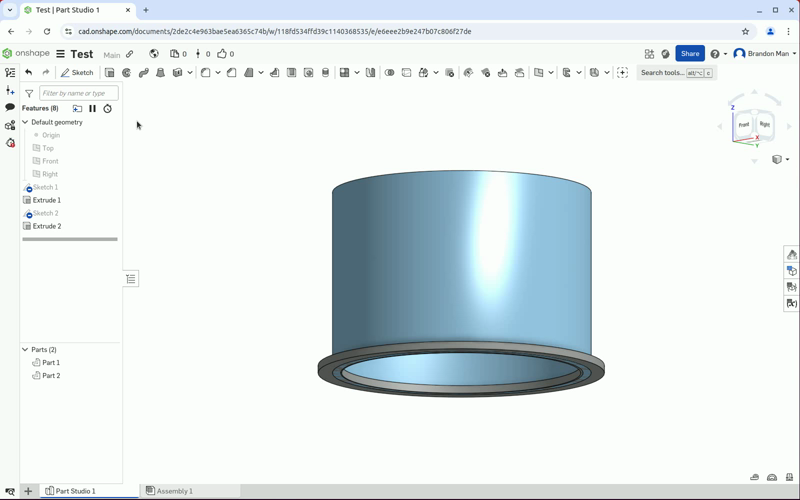
key(down, 3)
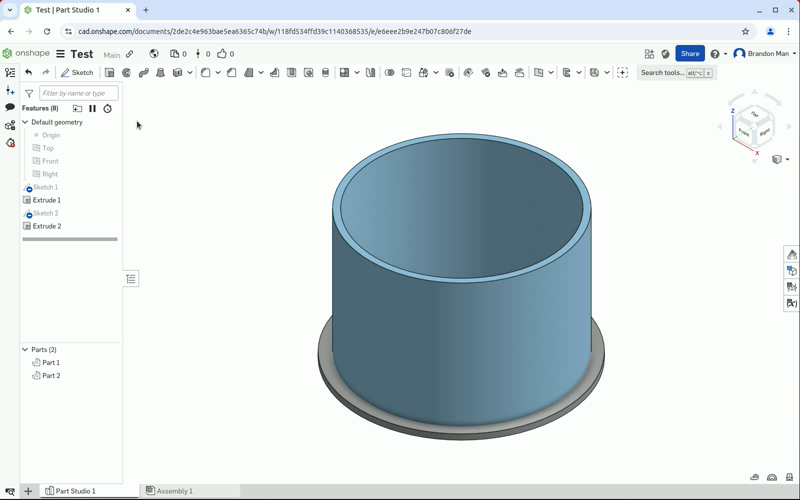
mouse_move(73, 189)
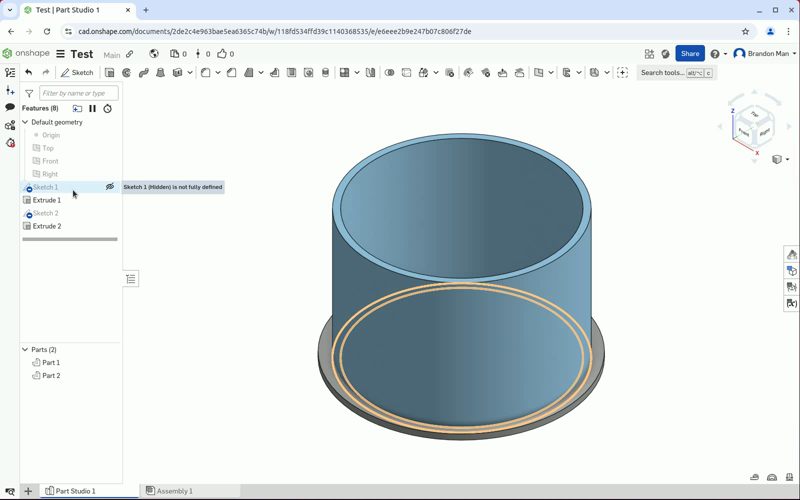
click(73, 189)